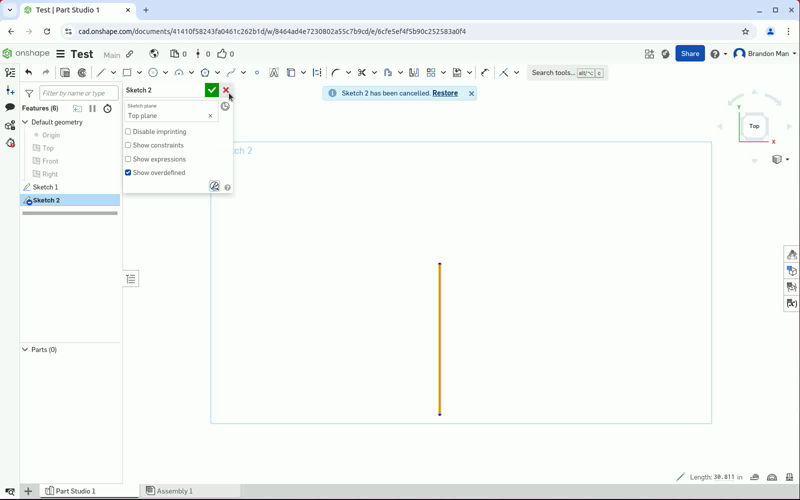
key(shift+h)
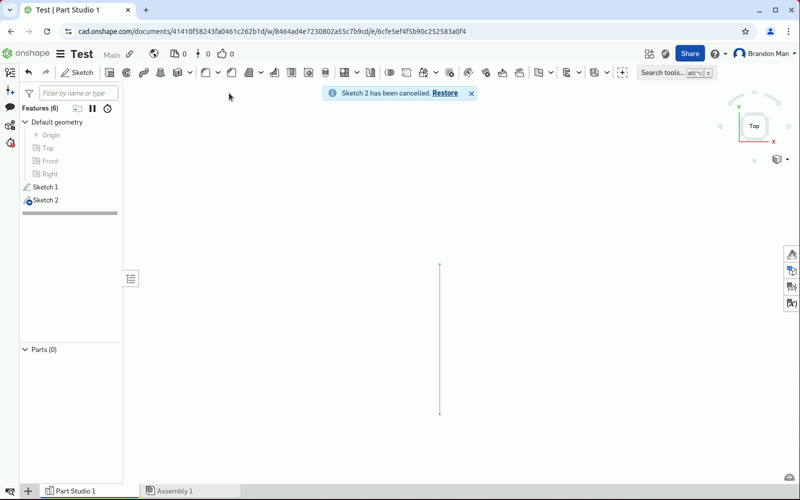
key(shift+s)
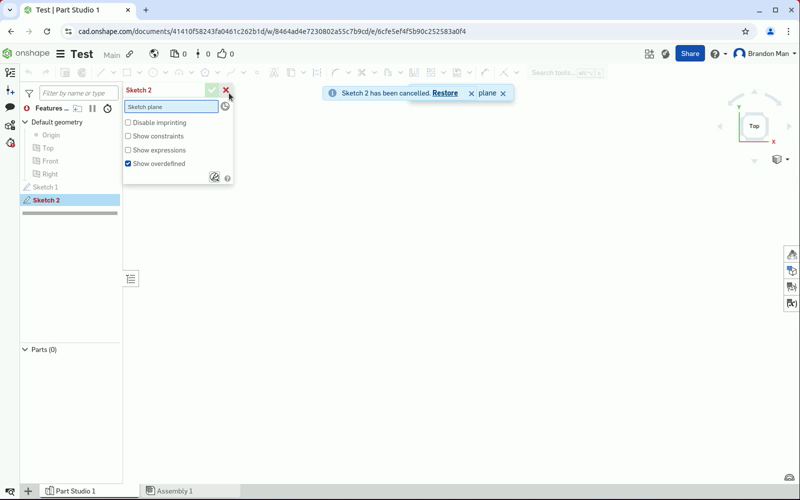
mouse_move(73, 150)
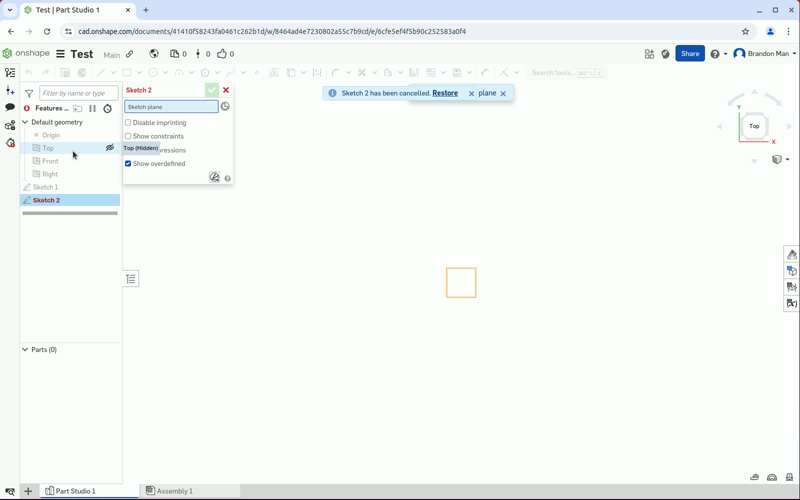
click(73, 150)
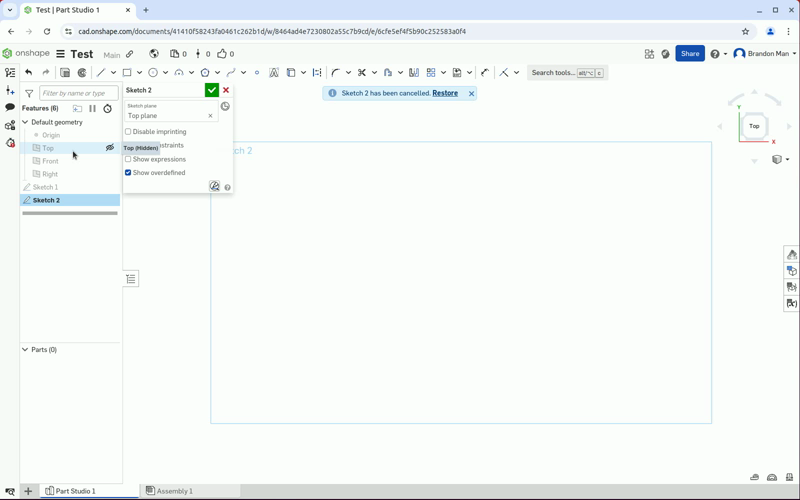
mouse_move(73, 352)
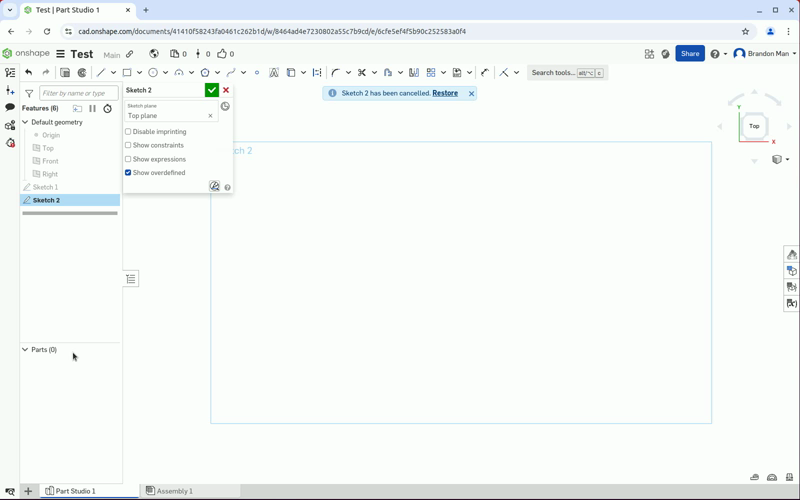
key(y)
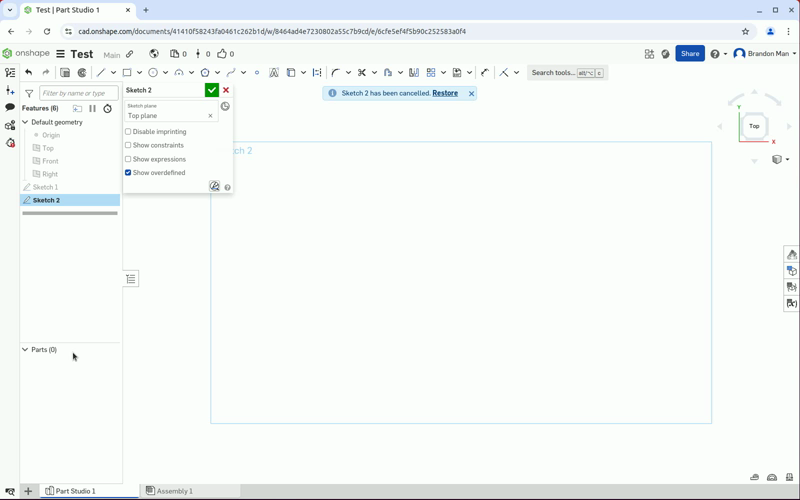
key(c)
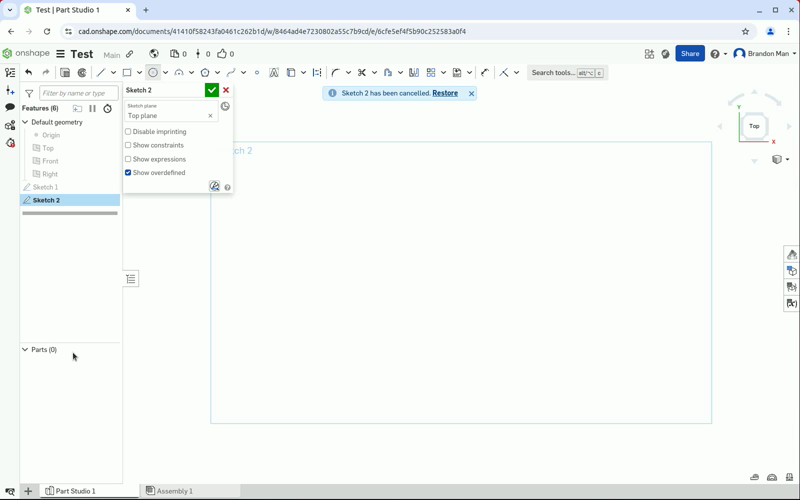
key_down(shift)
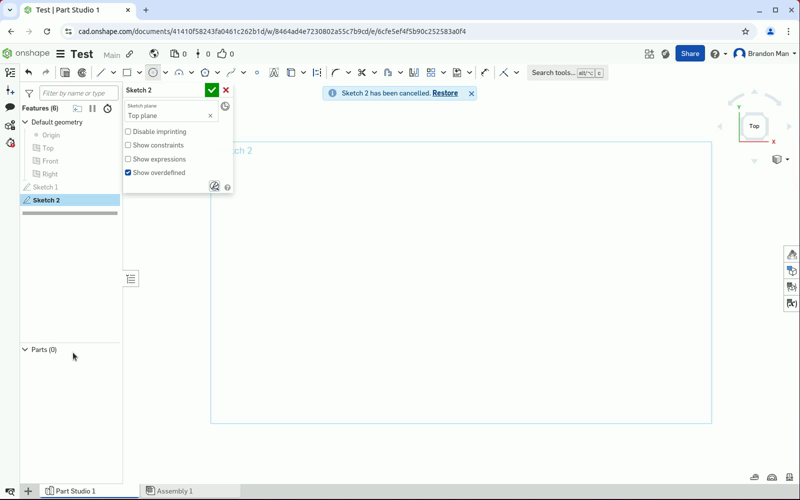
mouse_move(461, 282)
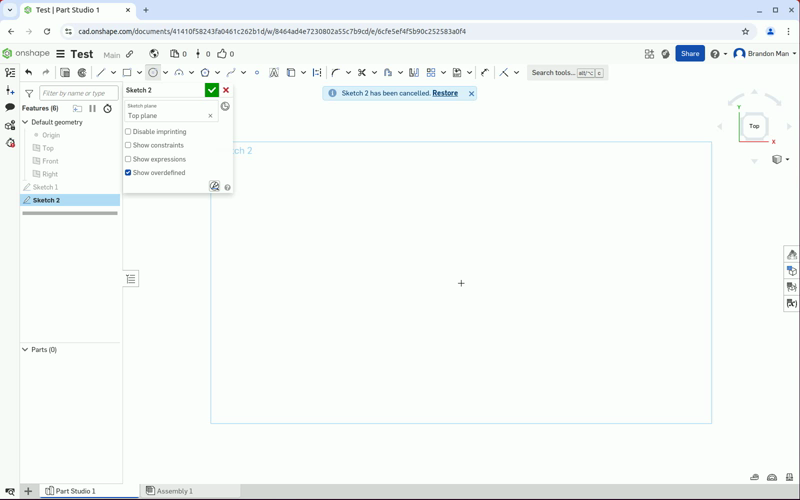
click(461, 282)
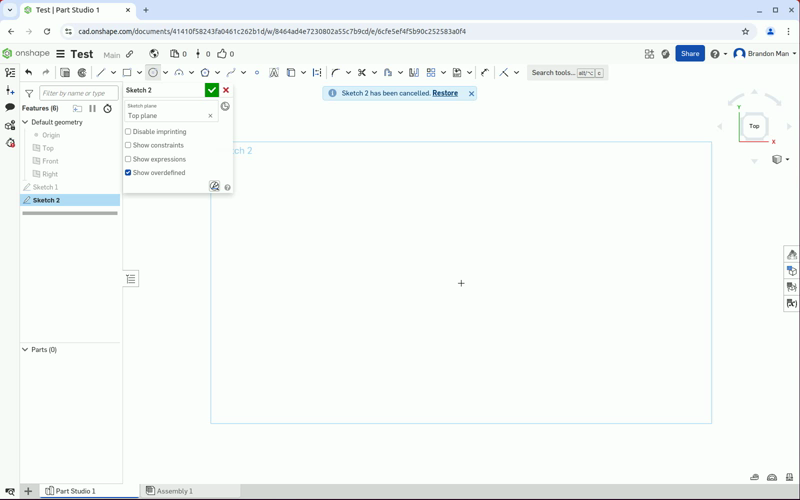
key_up(shift)
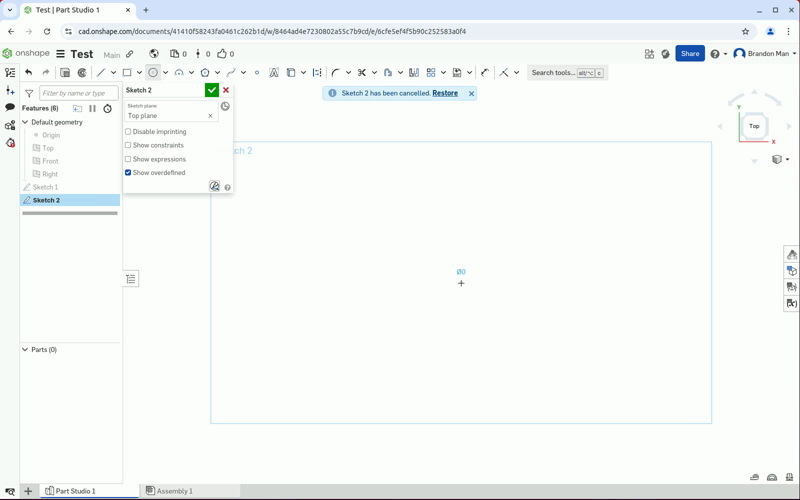
mouse_move(574, 282)
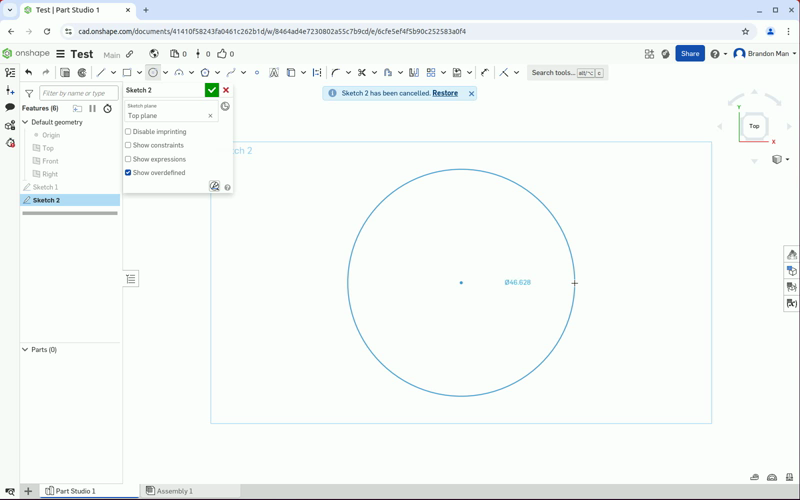
click(574, 282)
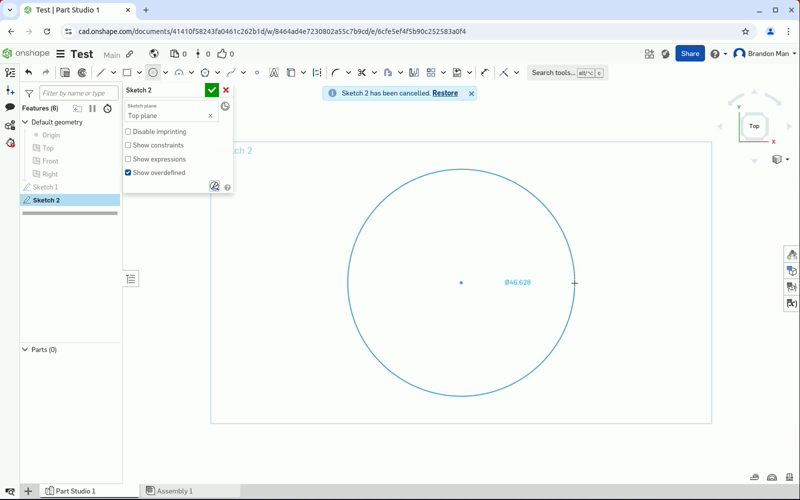
key(esc)
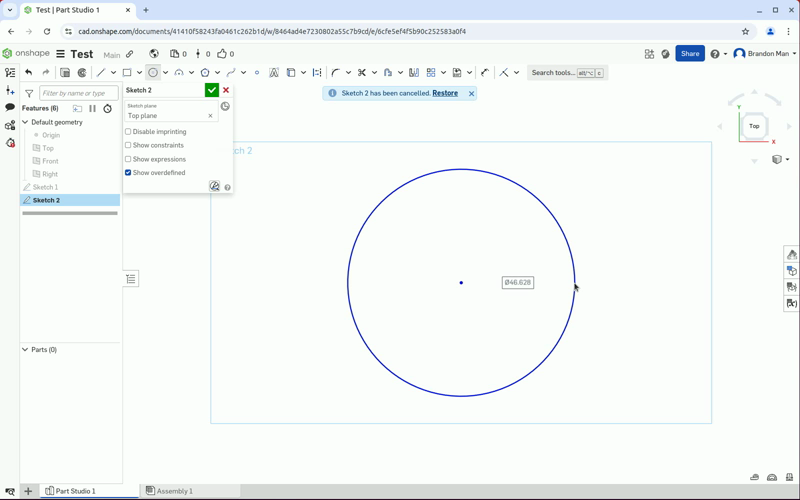
mouse_move(455, 321)
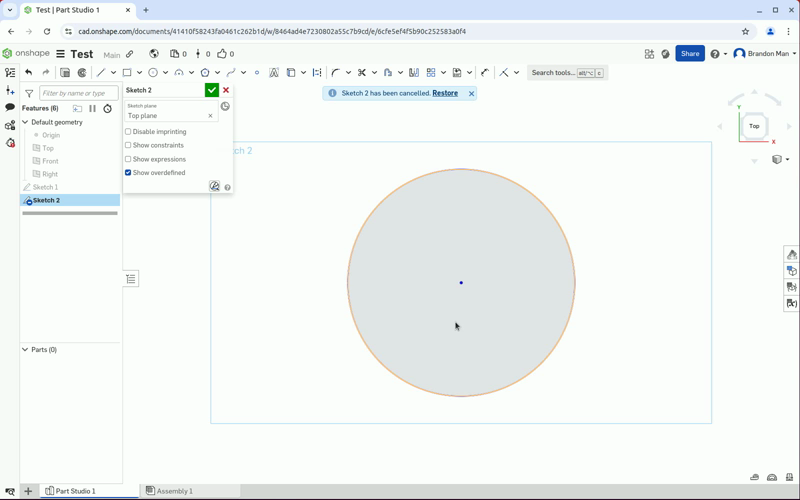
click(455, 321)
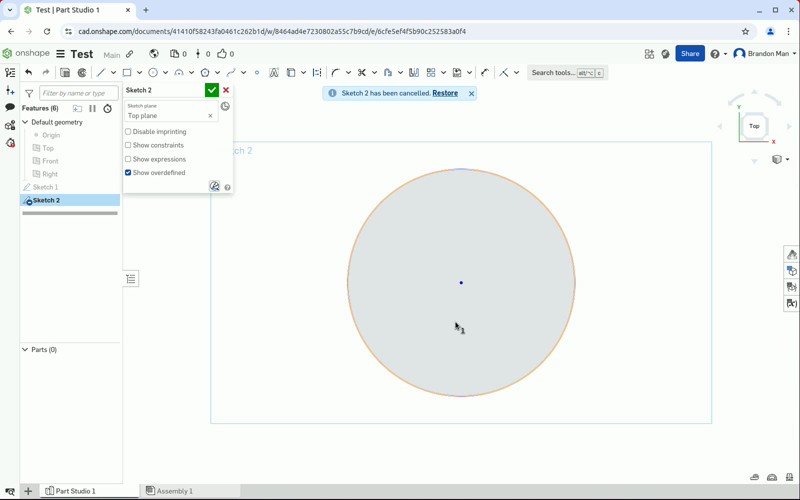
mouse_move(73, 352)
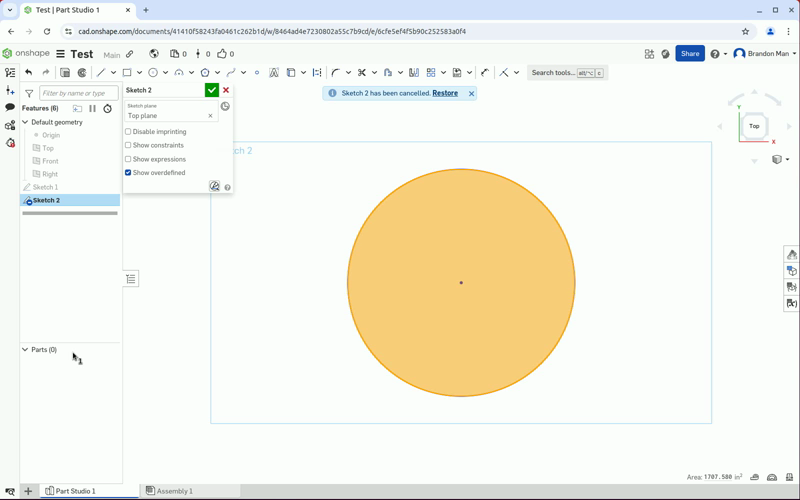
key(shift+y)
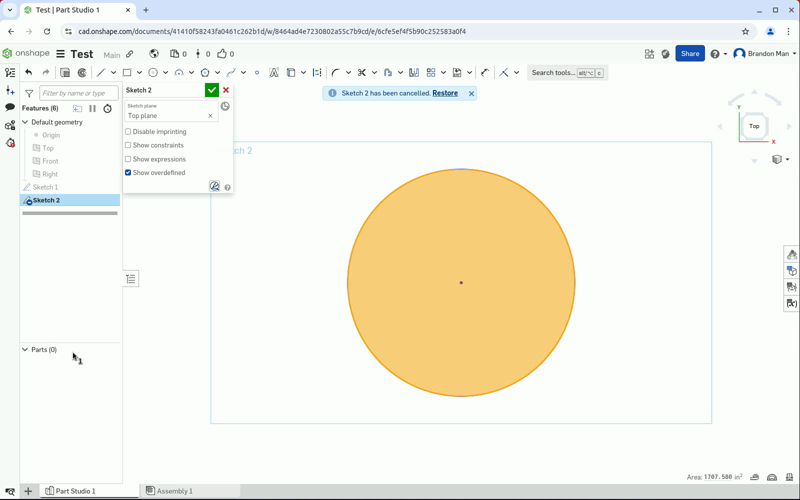
key(shift+e)
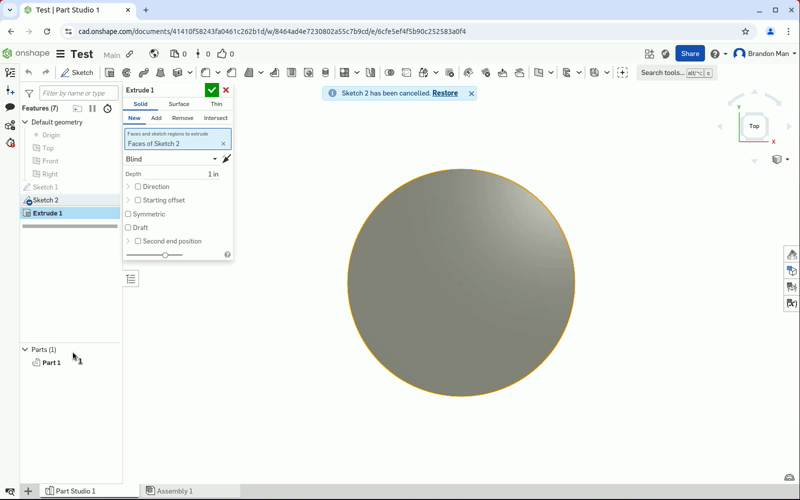
mouse_move(143, 106)
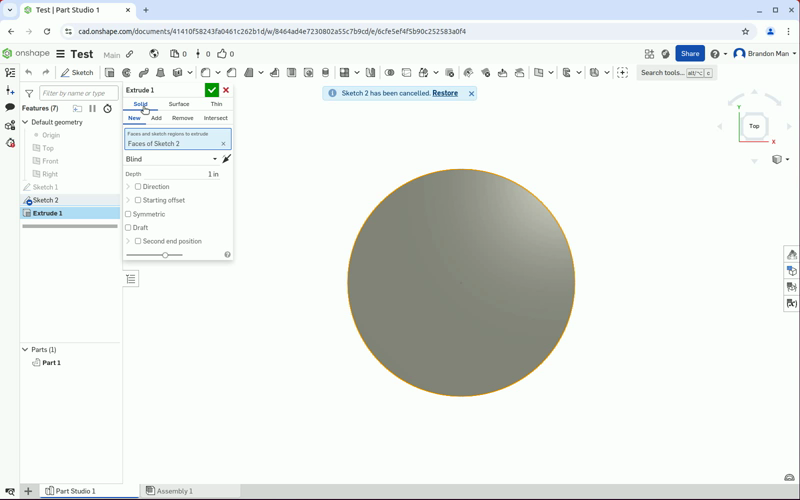
click(143, 106)
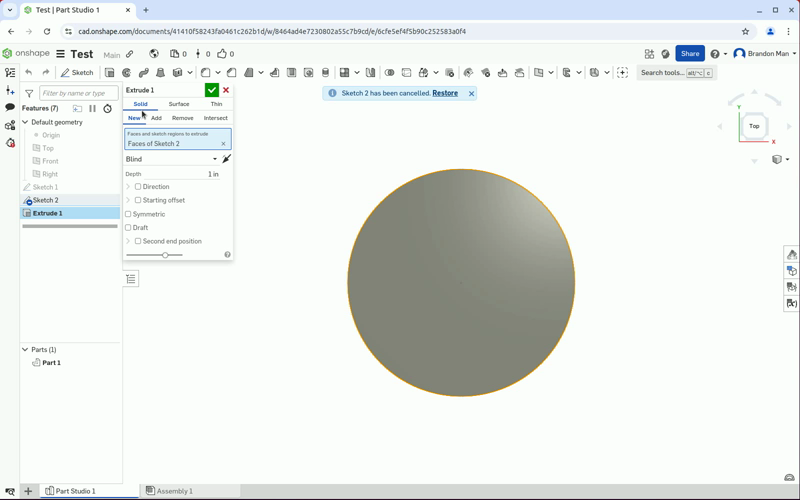
mouse_move(137, 120)
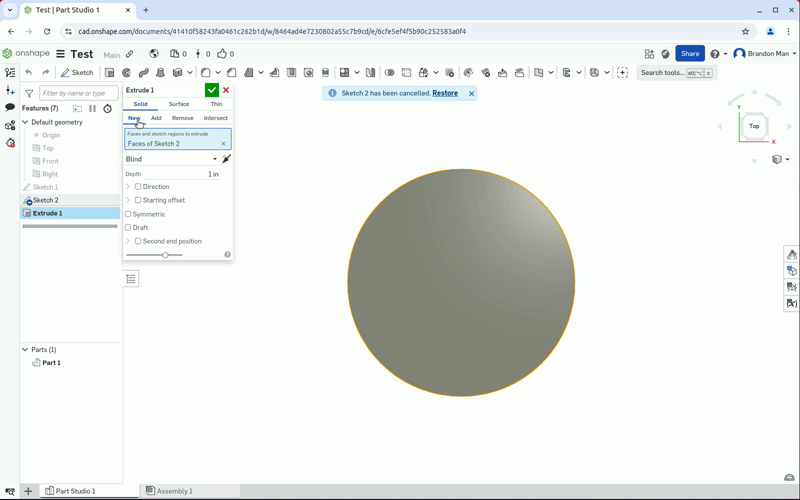
click(137, 120)
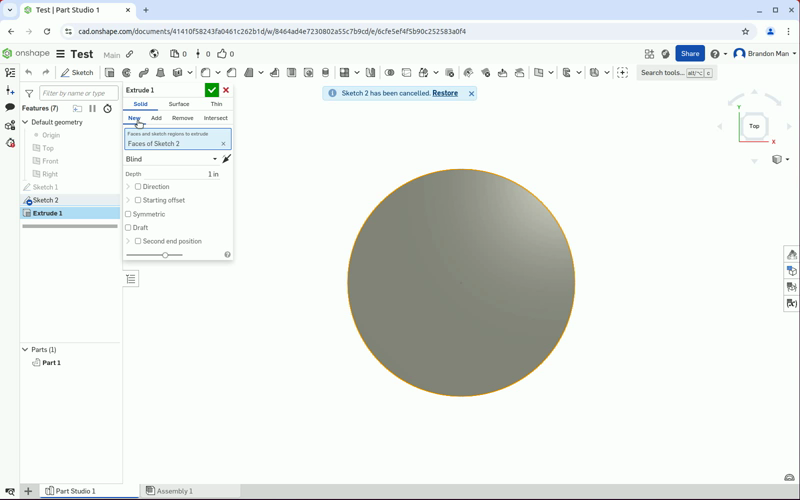
key(tab, 4)
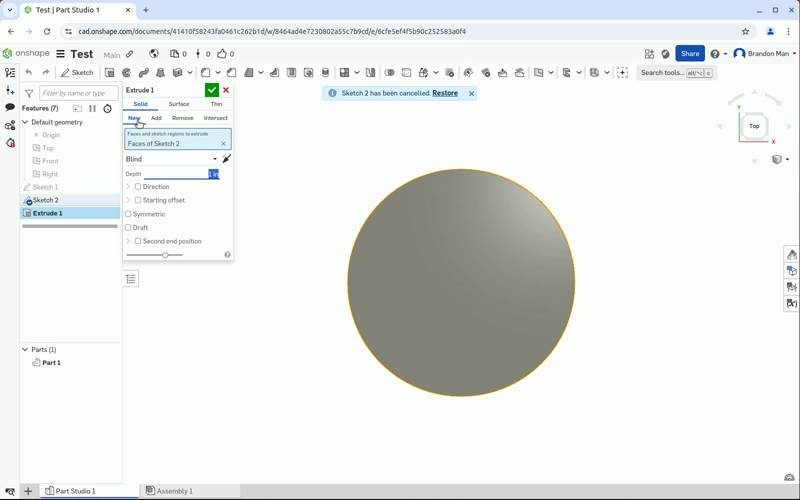
text(1.204)
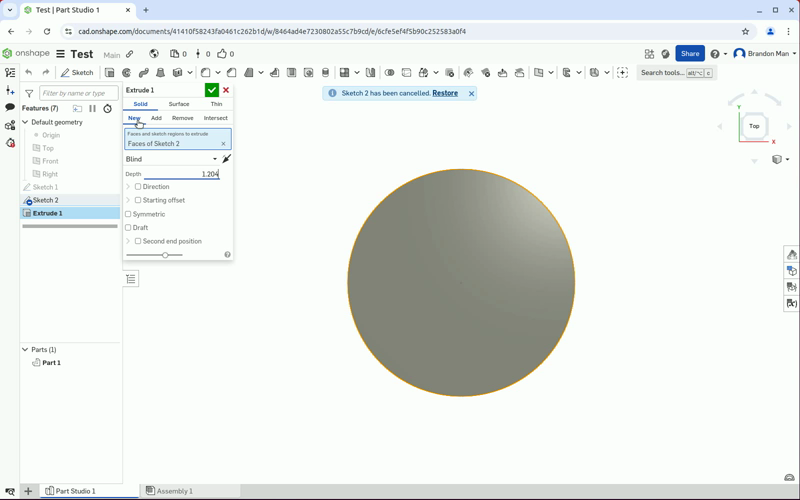
key(enter)
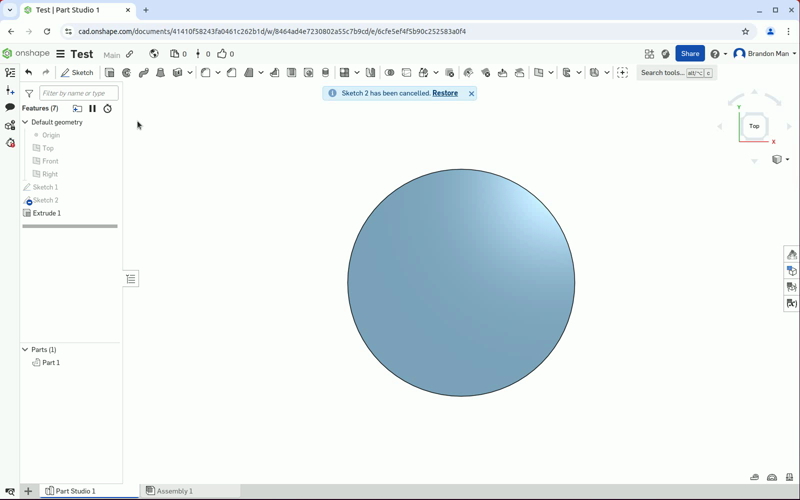
key(shift+h)
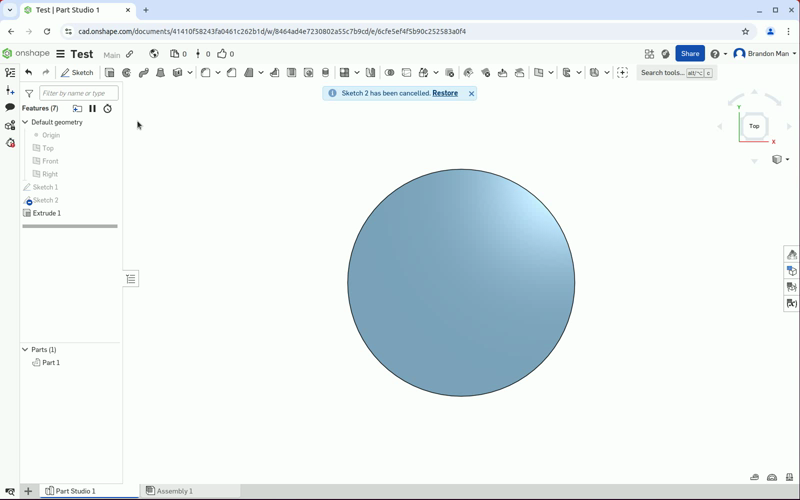
key(shift+h)
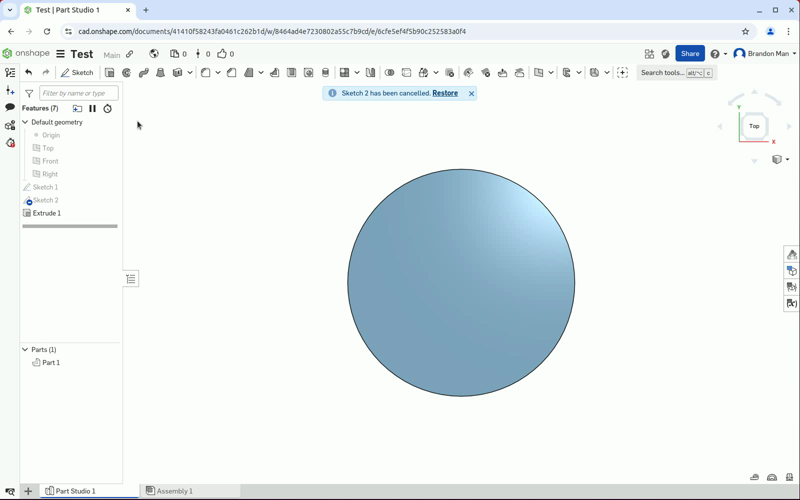
mouse_move(73, 189)
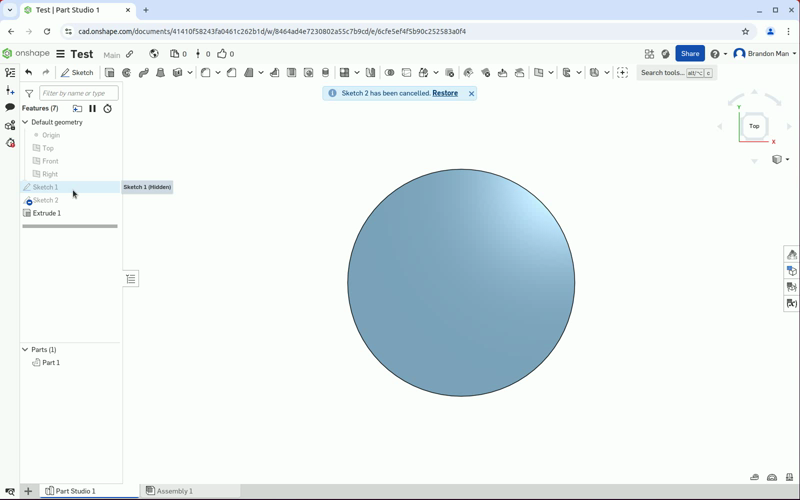
click(73, 189)
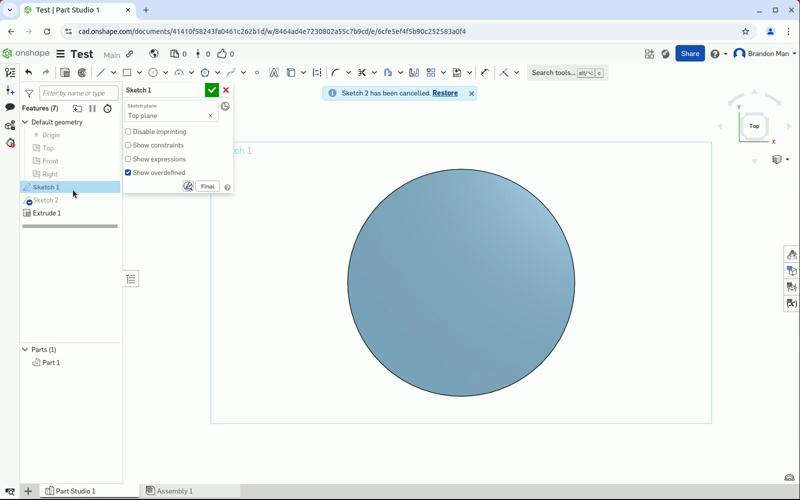
mouse_move(229, 92)
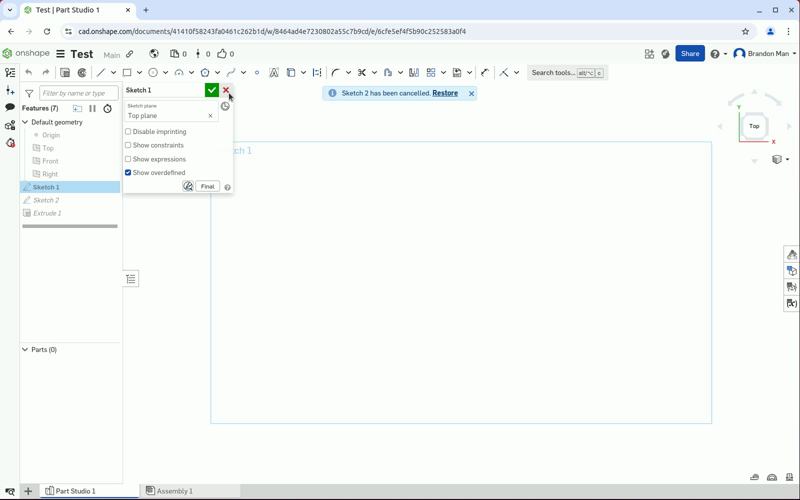
click(229, 92)
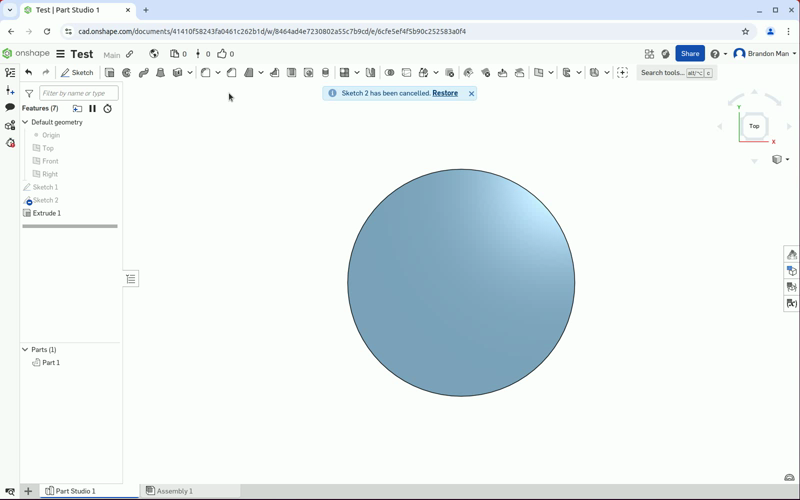
mouse_move(541, 75)
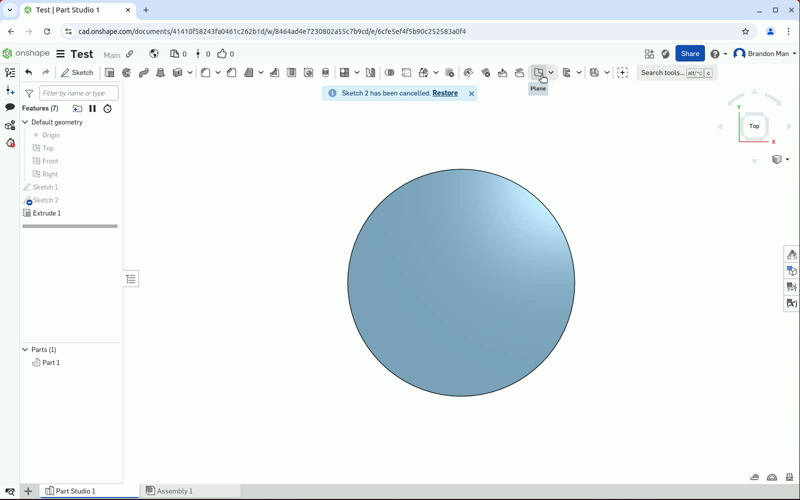
click(541, 75)
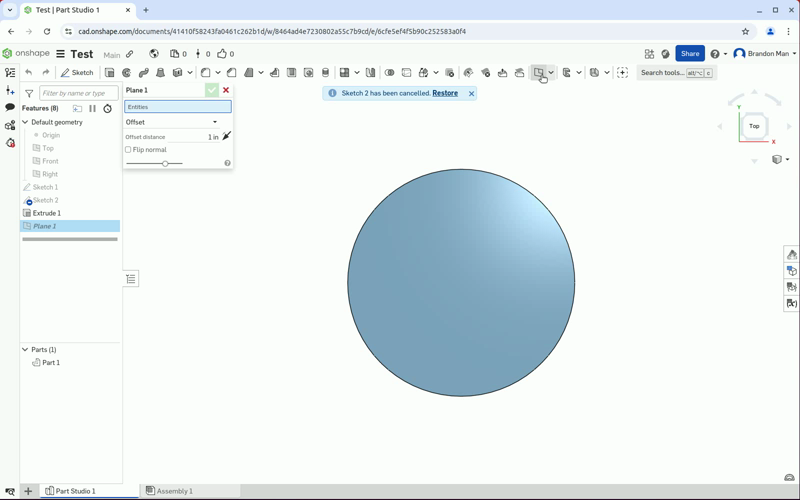
mouse_move(73, 150)
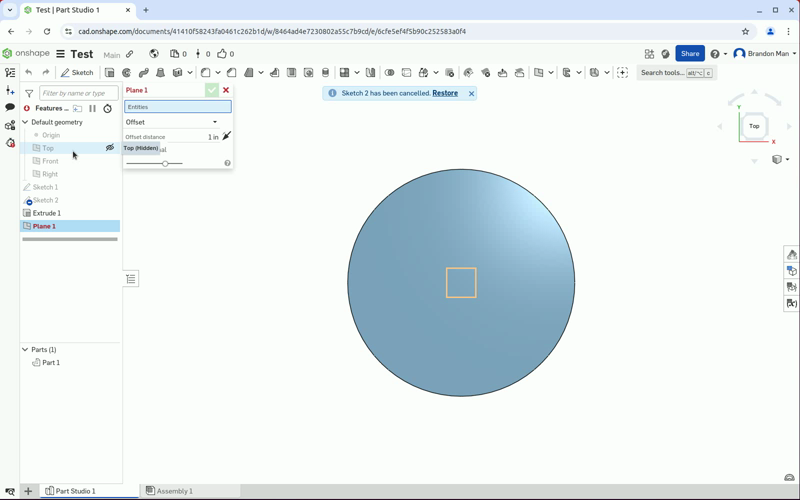
click(73, 150)
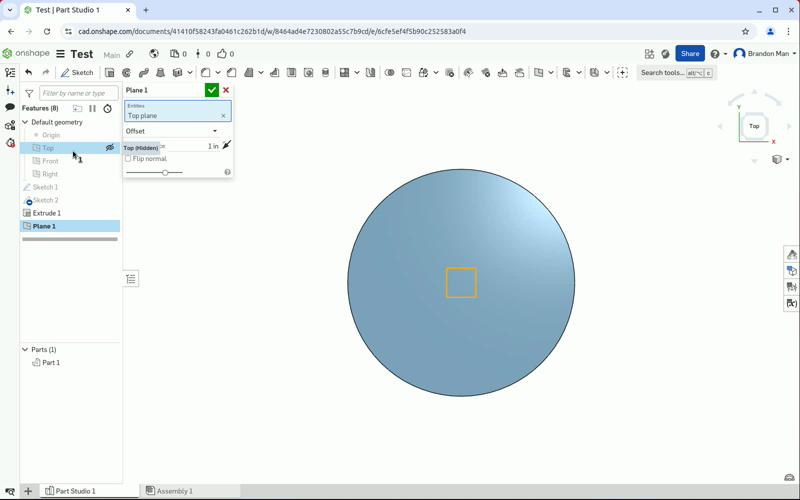
key(tab, 2)
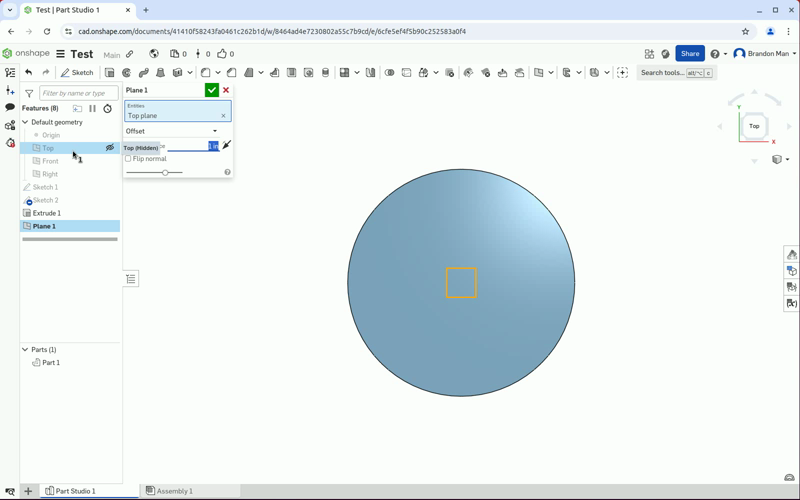
text(1.202)
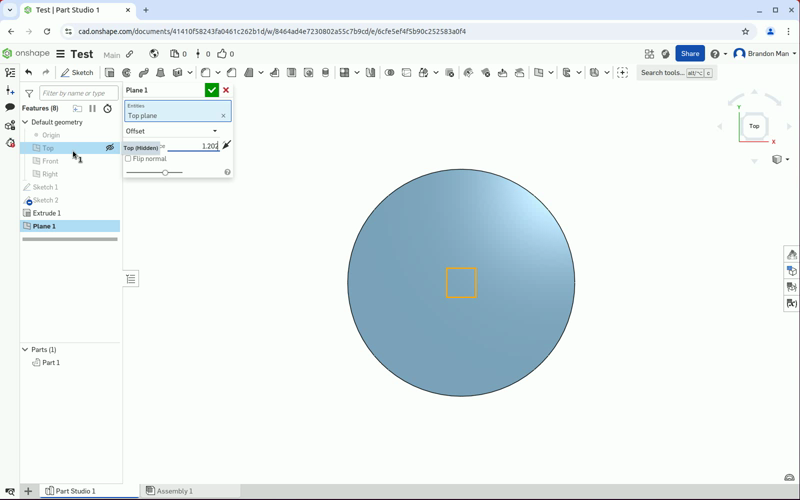
key(enter, 2)
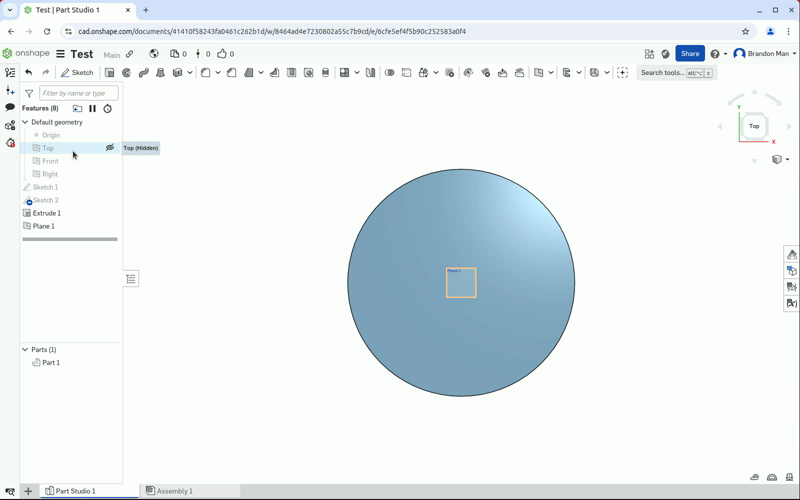
key(shift+s)
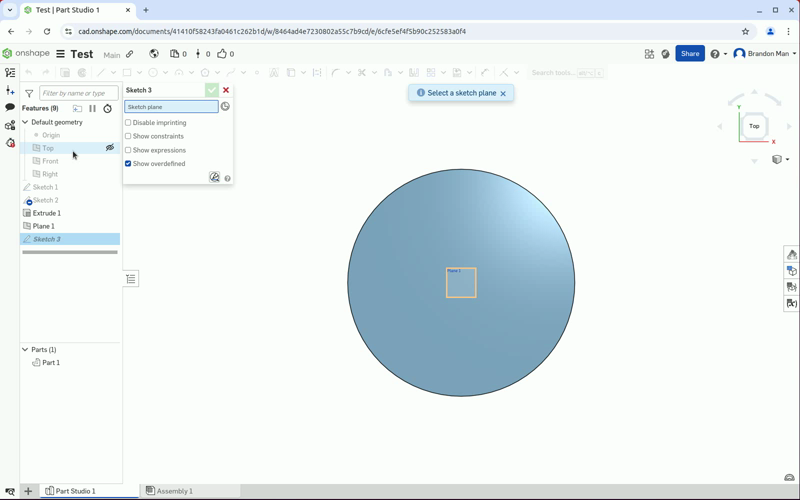
mouse_move(73, 228)
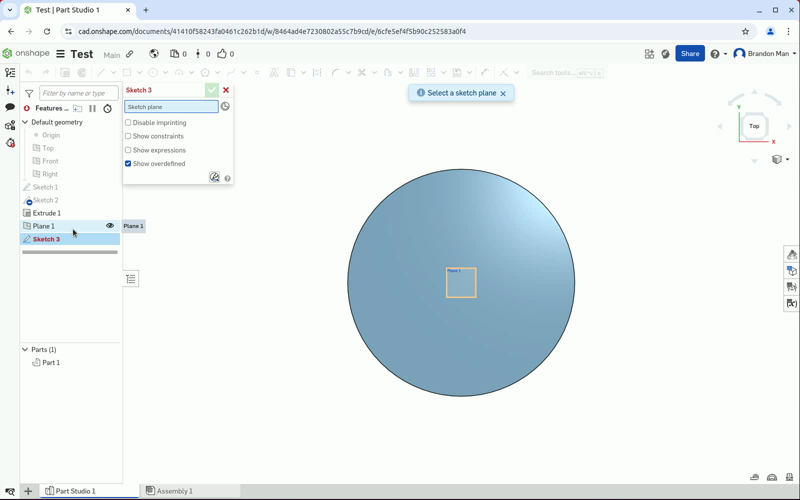
click(73, 228)
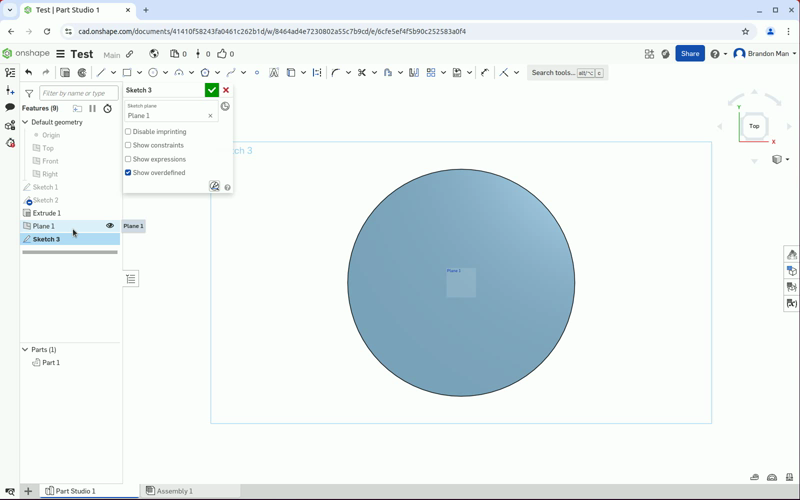
mouse_move(73, 352)
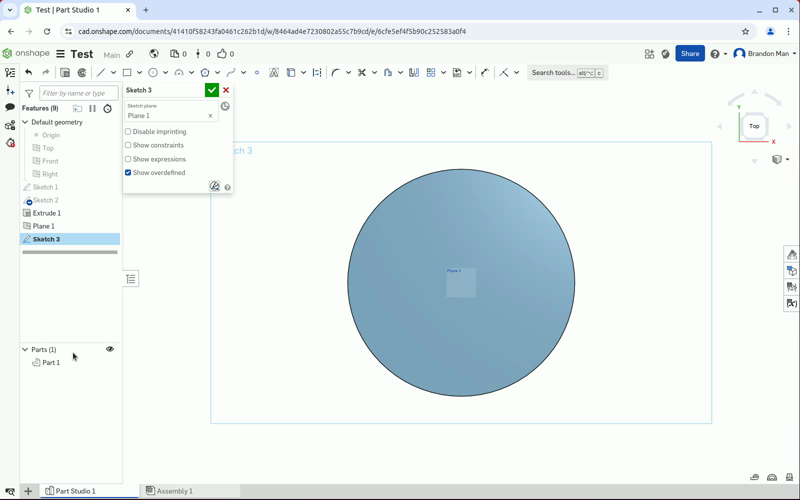
key(y)
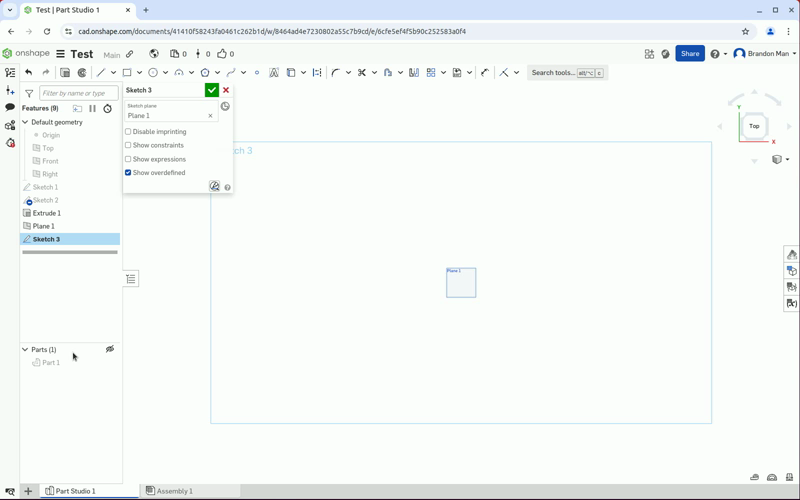
key(c)
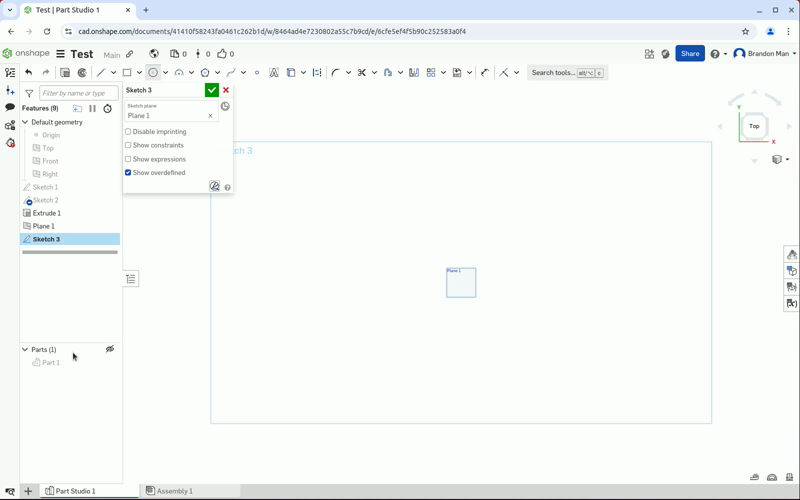
key_down(shift)
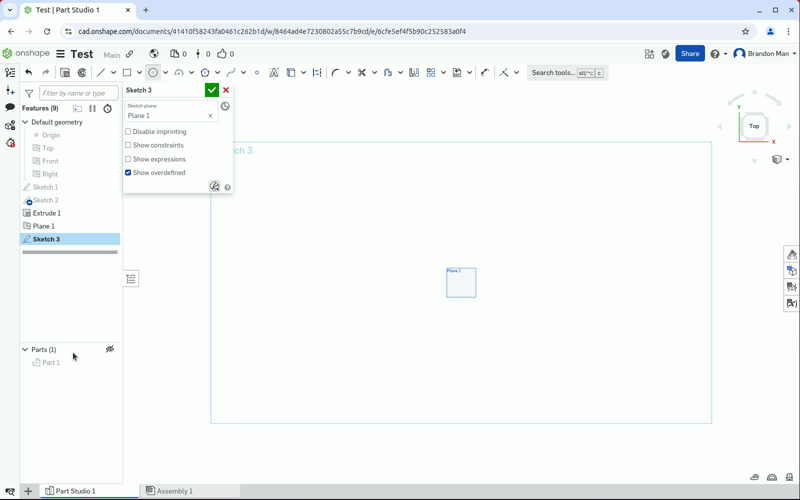
mouse_move(461, 282)
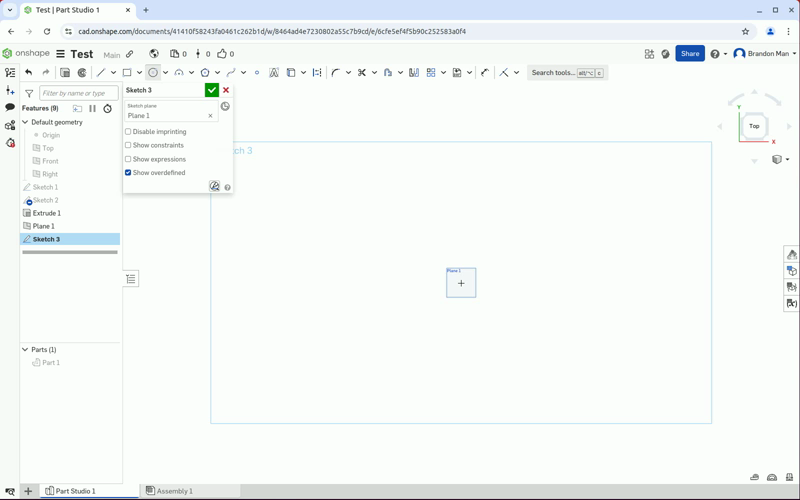
click(461, 282)
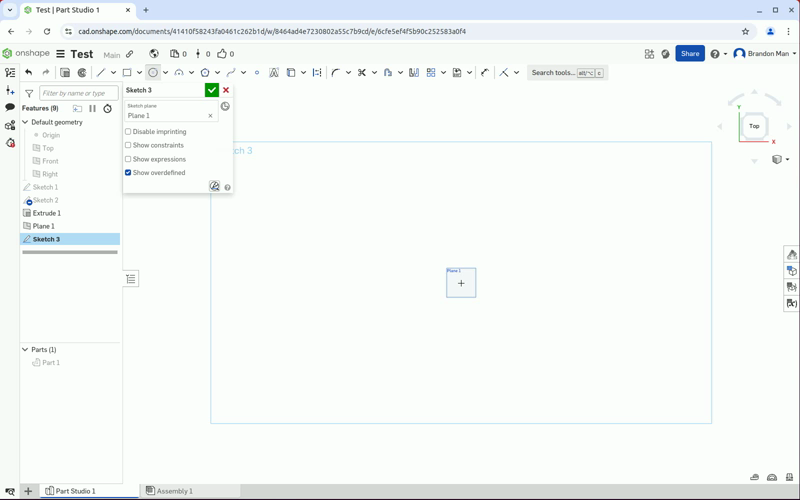
key_up(shift)
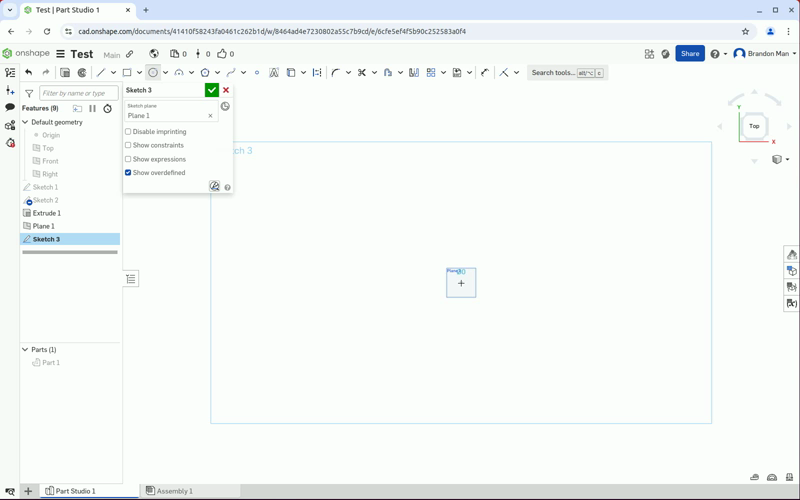
mouse_move(568, 282)
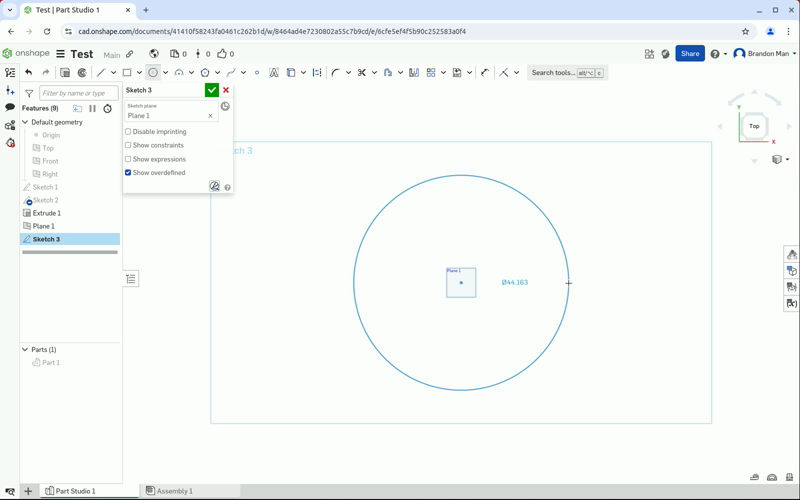
click(568, 282)
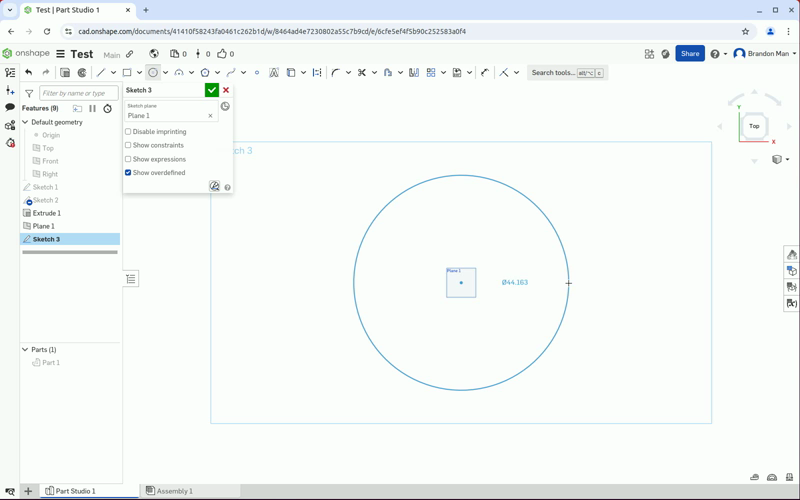
key(esc)
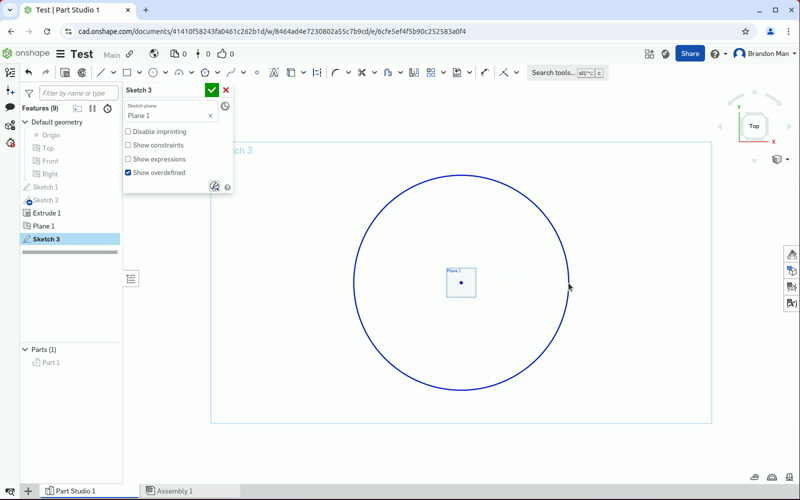
mouse_move(504, 234)
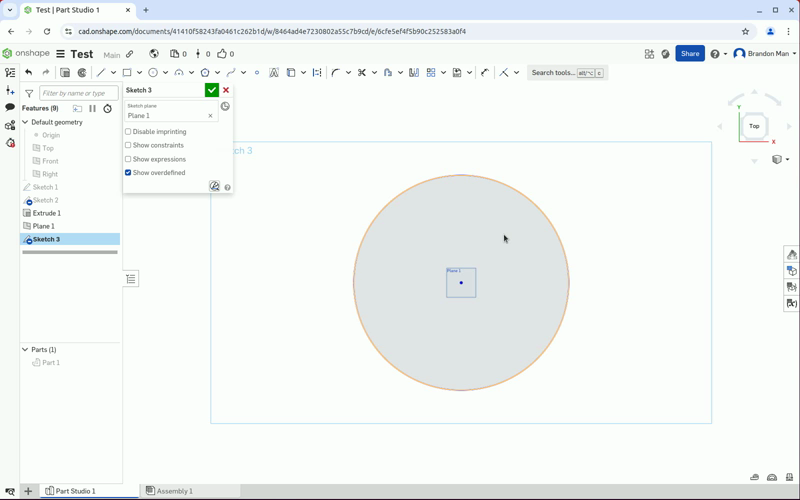
click(504, 234)
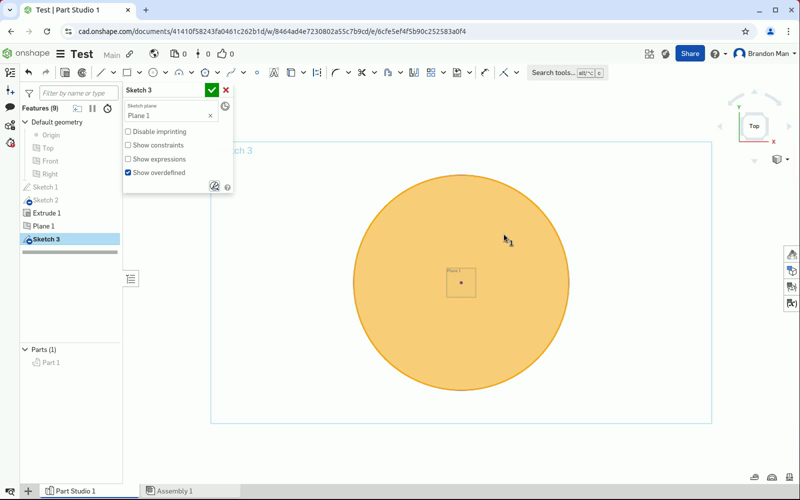
mouse_move(73, 352)
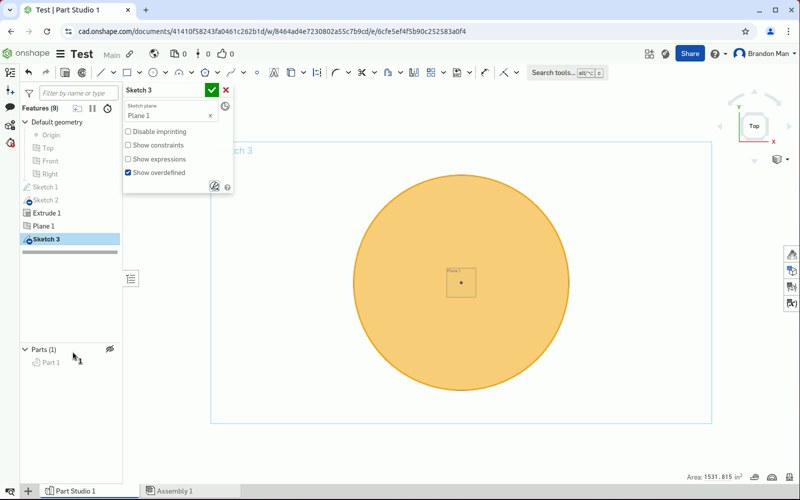
key(shift+y)
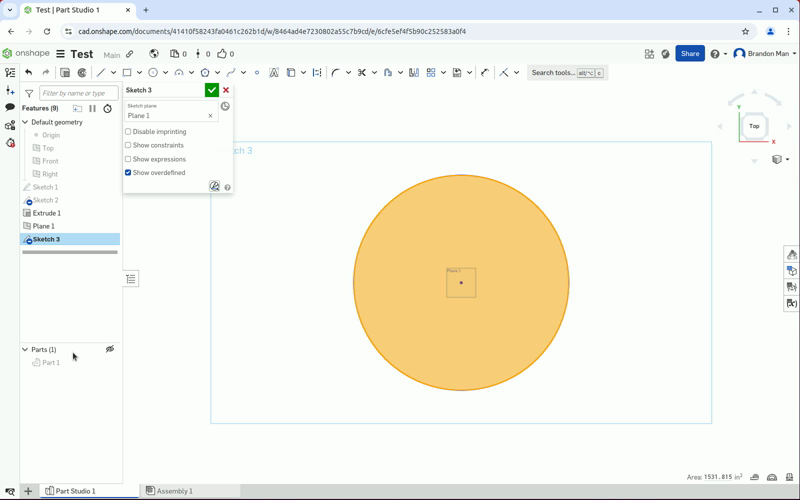
key(shift+e)
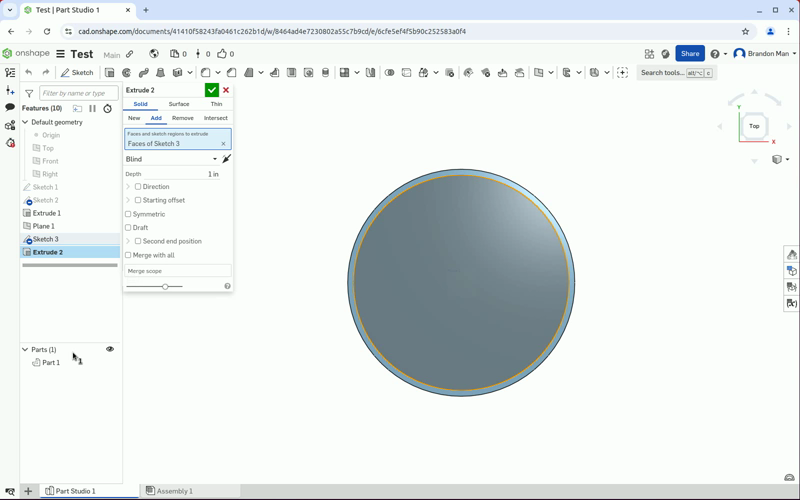
mouse_move(143, 106)
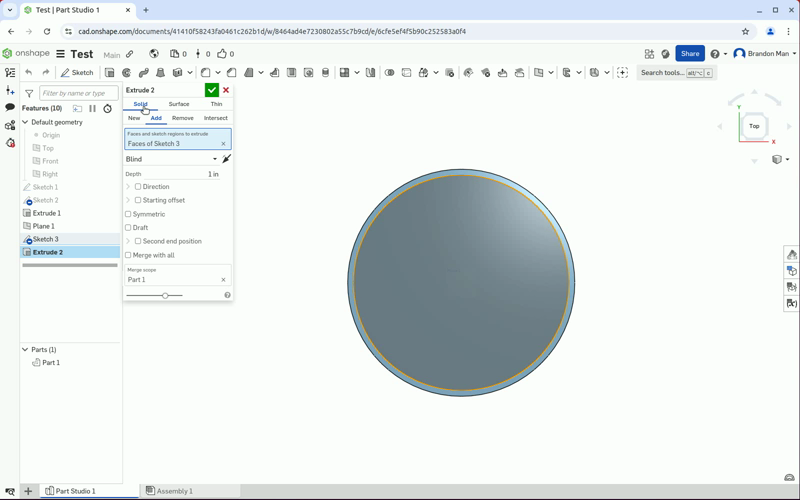
click(143, 106)
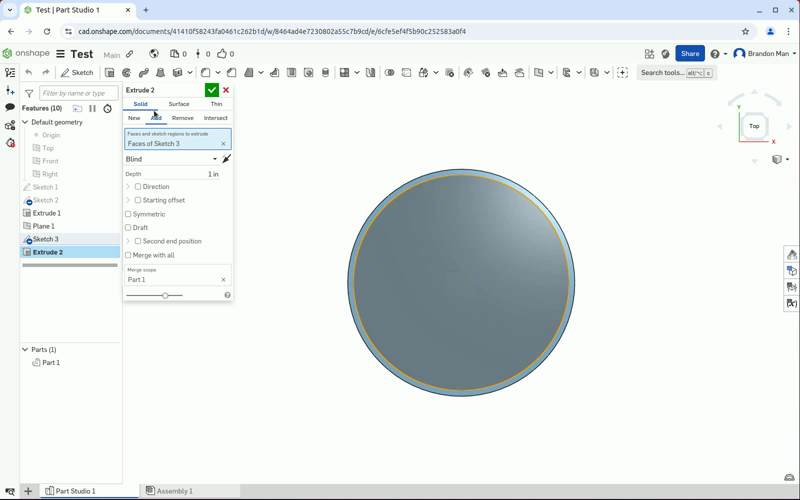
mouse_move(186, 120)
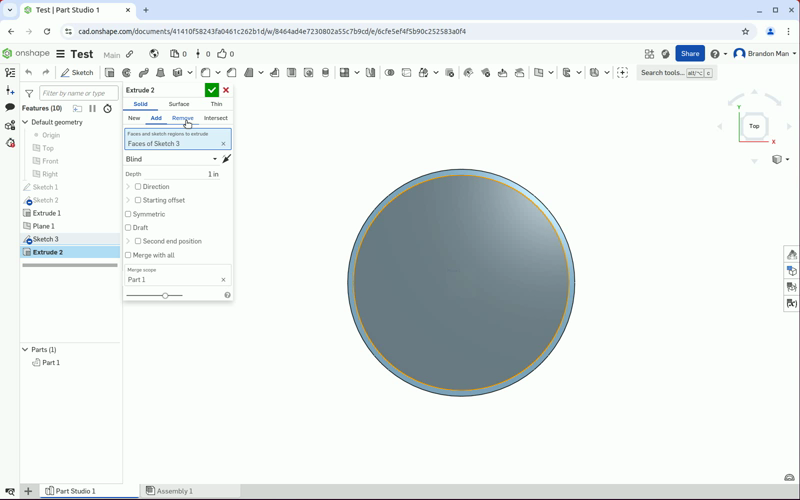
click(186, 120)
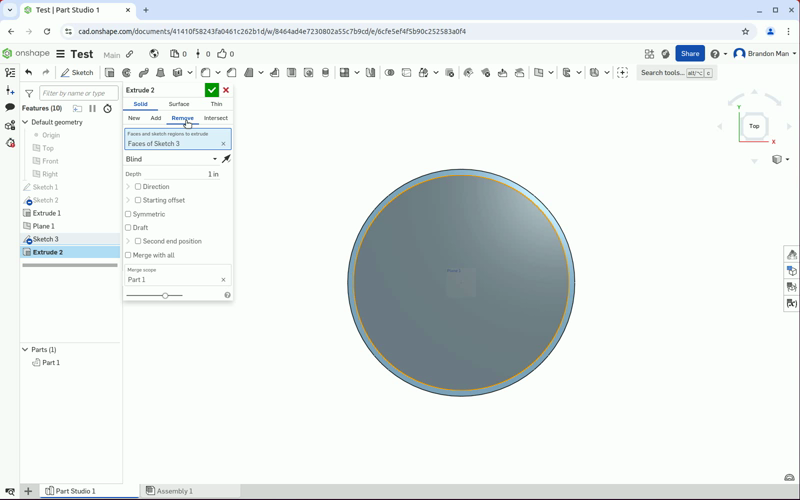
key(tab, 4)
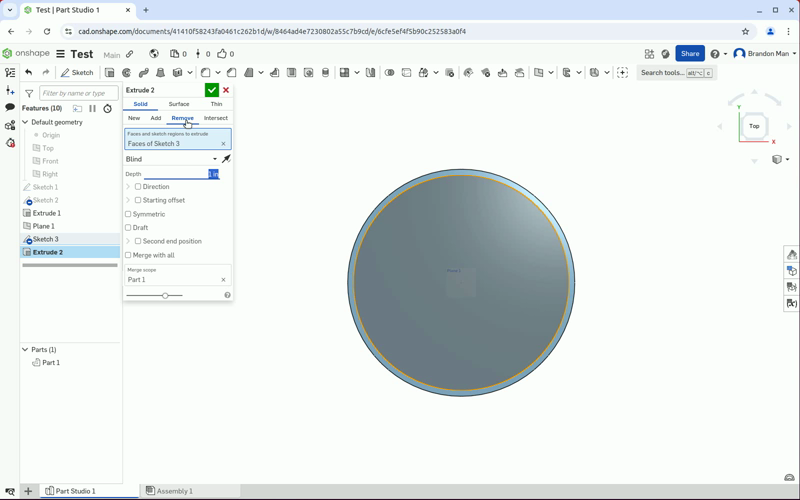
text(9.147)
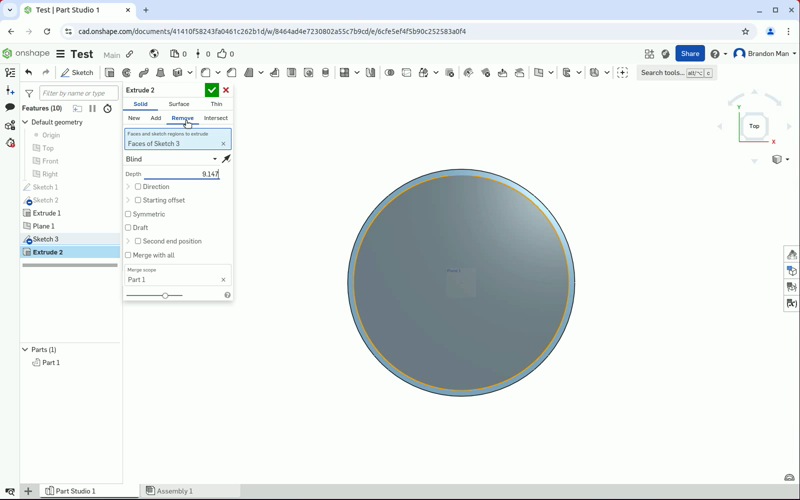
key(tab, 6)
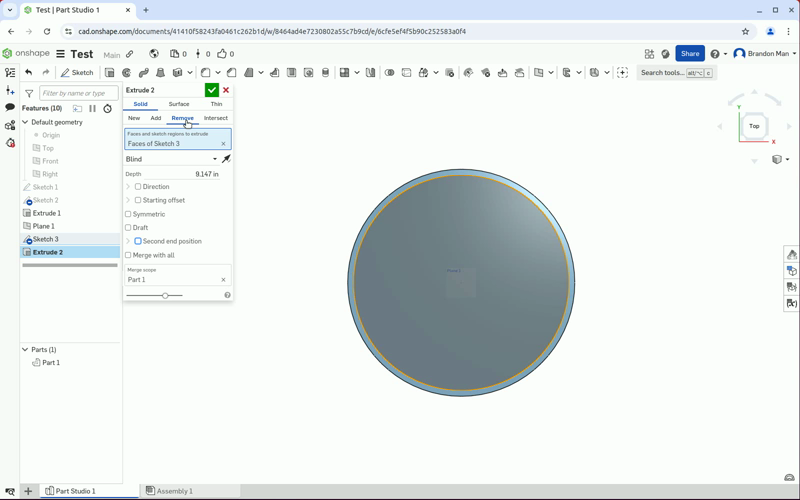
key(space)
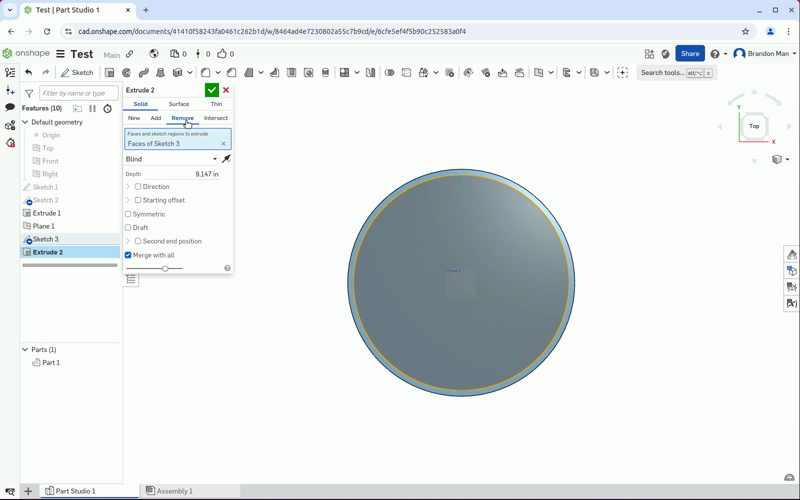
key(enter)
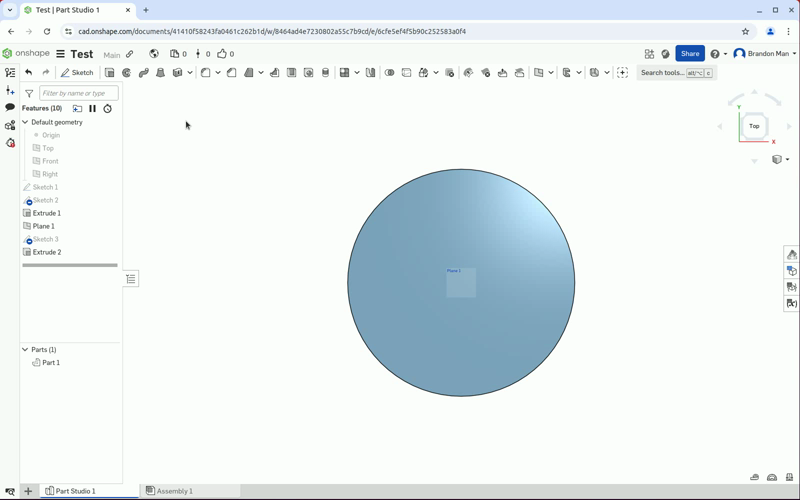
key(shift+h)
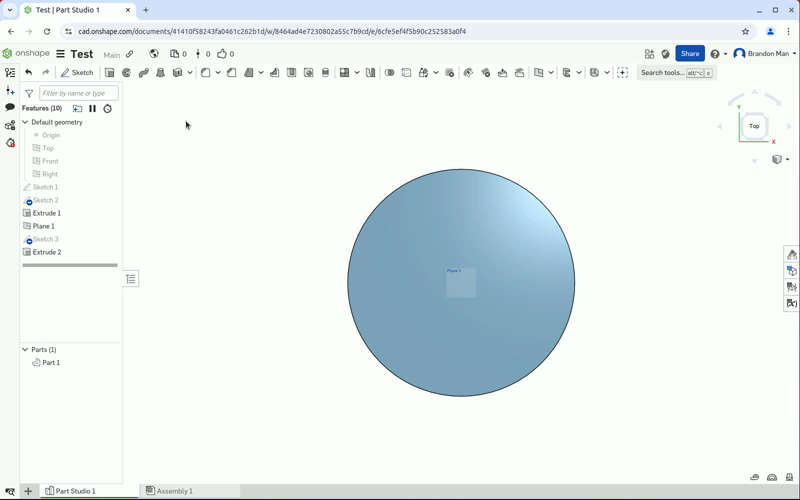
key(shift+h)
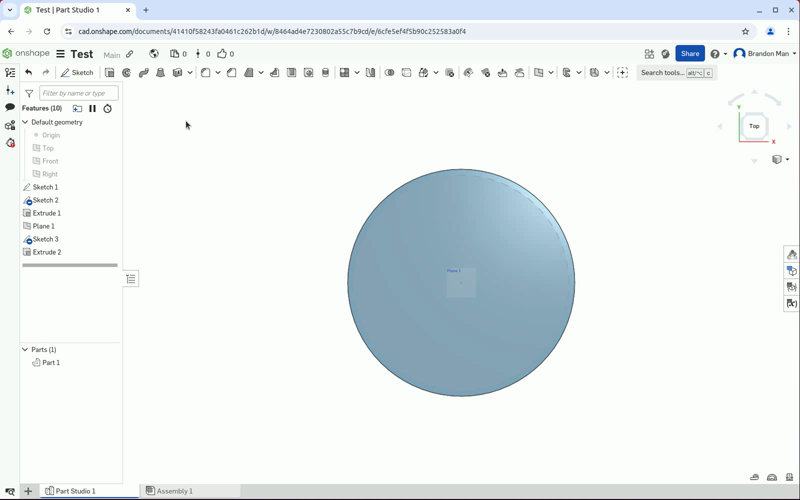
key(shift+7)
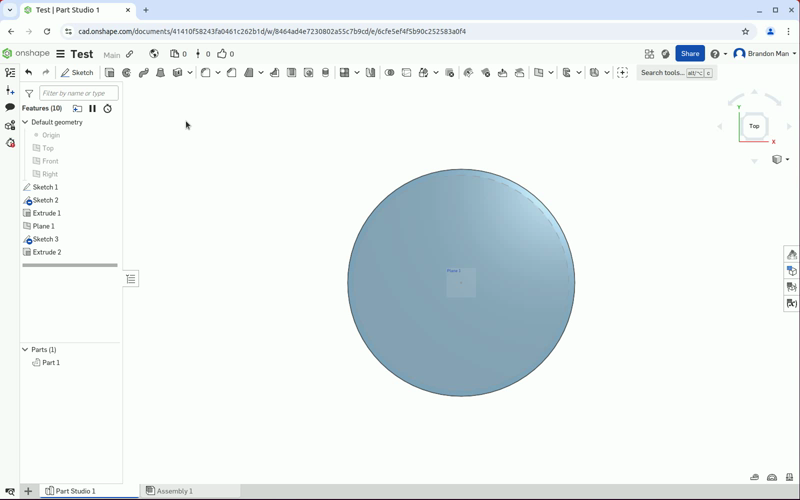
key(up, 3)
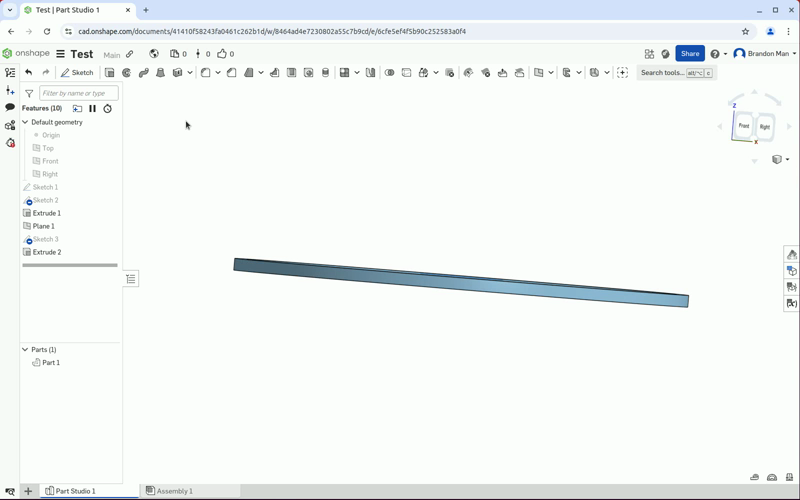
key(left, 3)
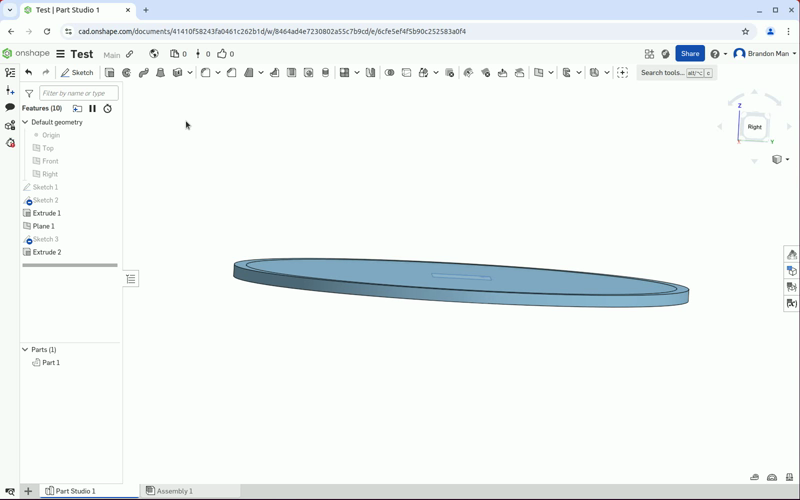
key(right, 3)
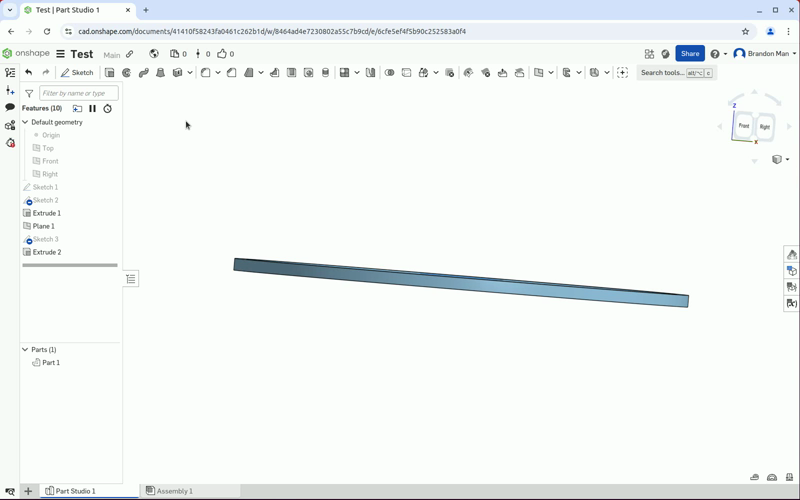
key(down, 3)
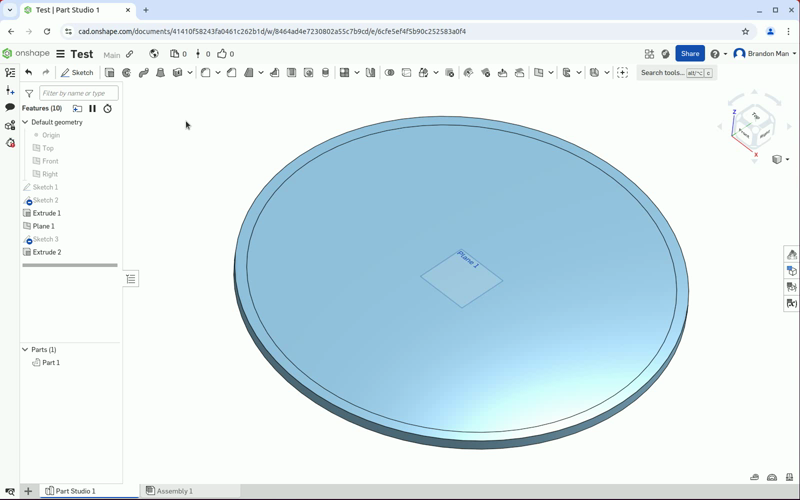
mouse_move(73, 189)
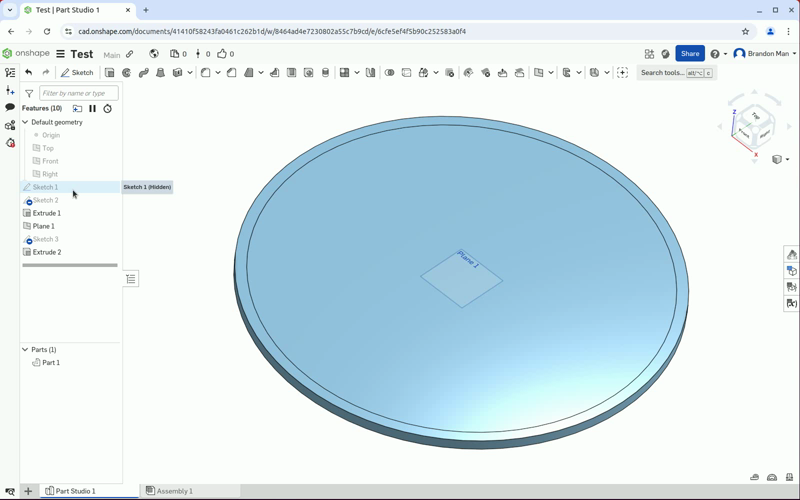
click(73, 189)